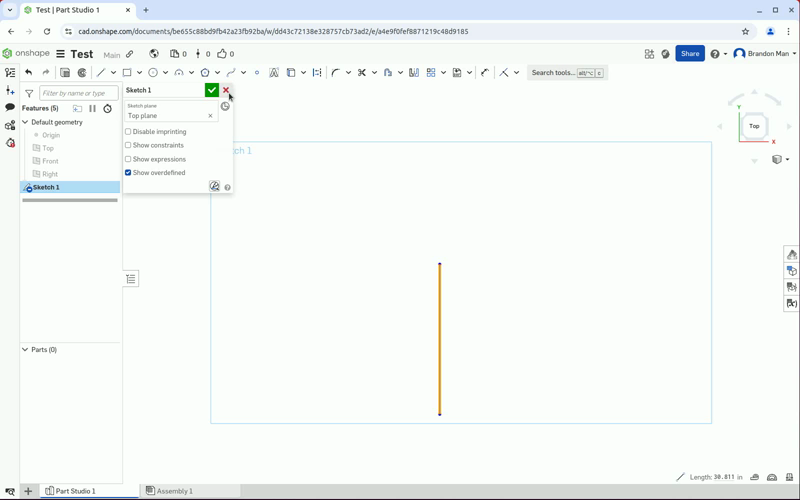
key(shift+h)
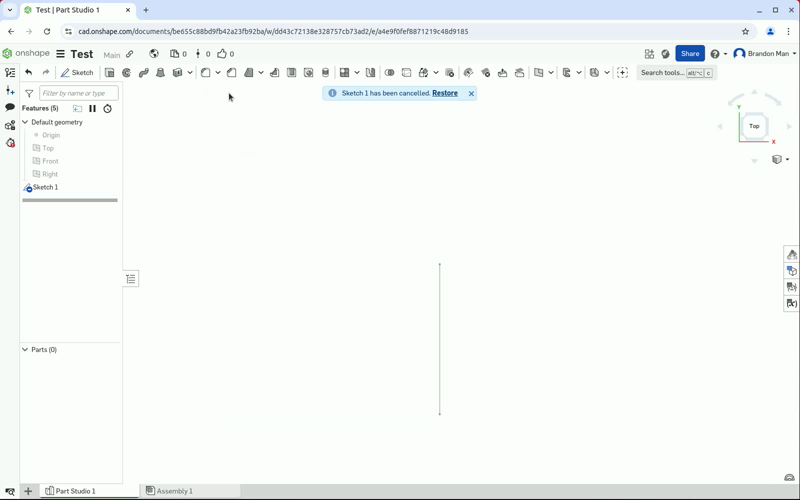
key(shift+s)
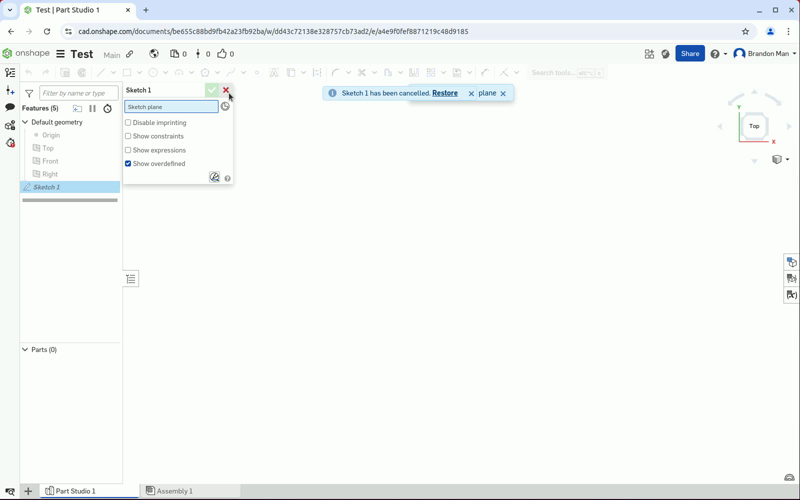
mouse_move(73, 150)
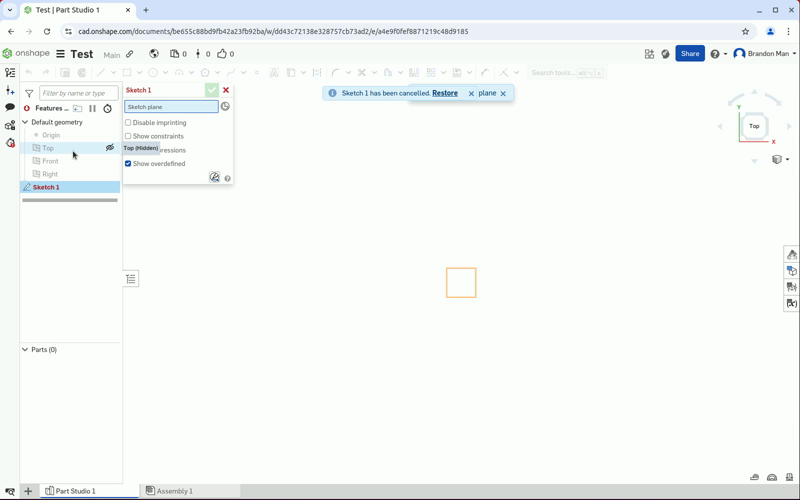
click(73, 150)
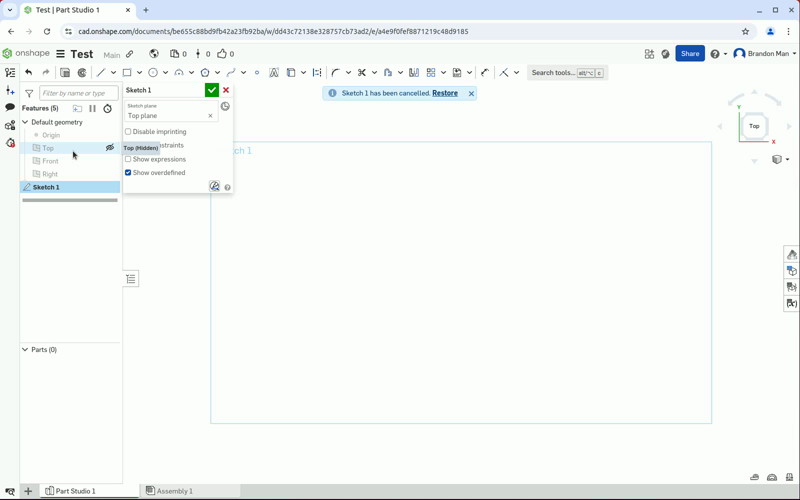
mouse_move(73, 352)
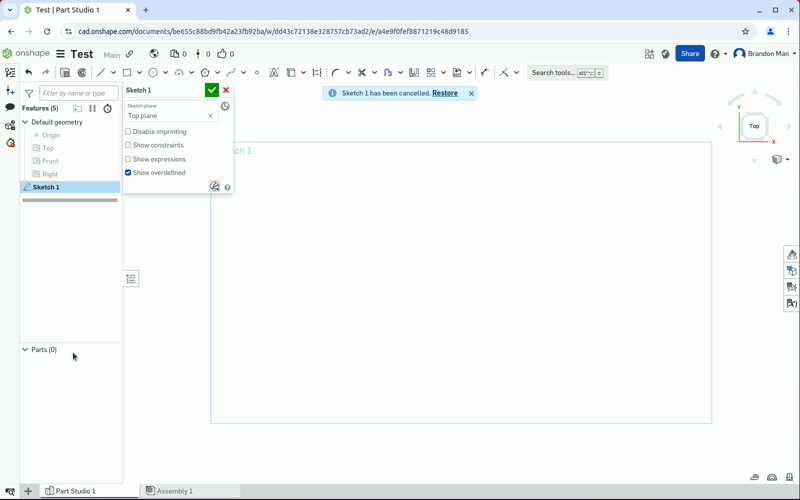
key(y)
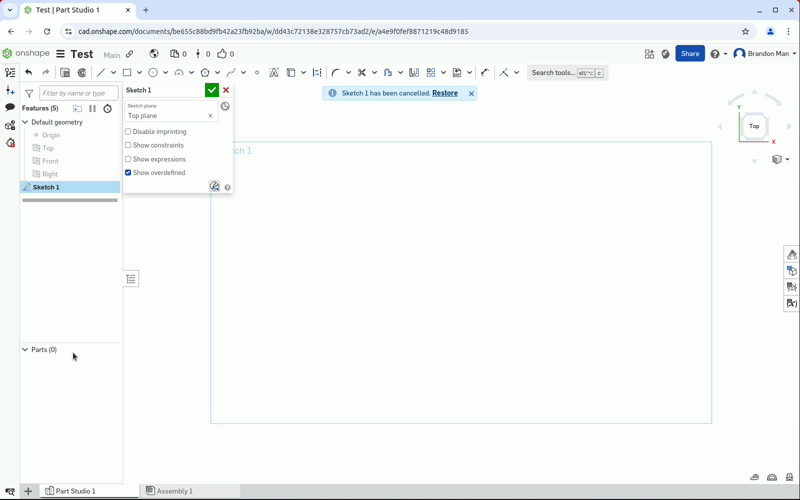
key(c)
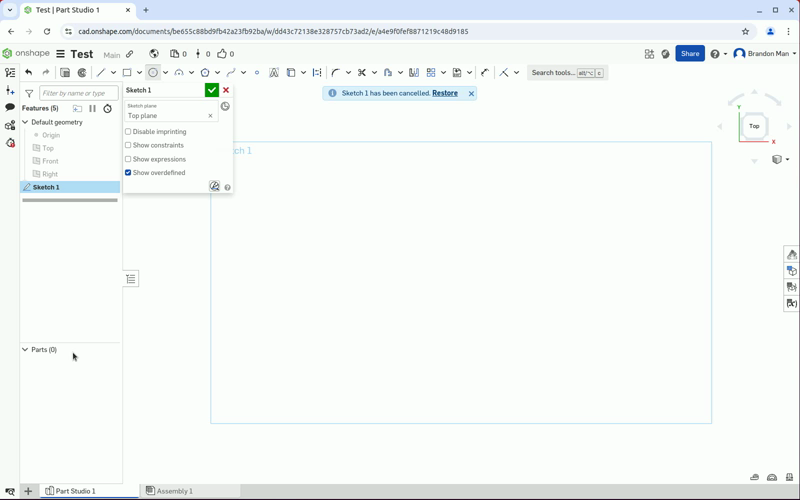
key_down(shift)
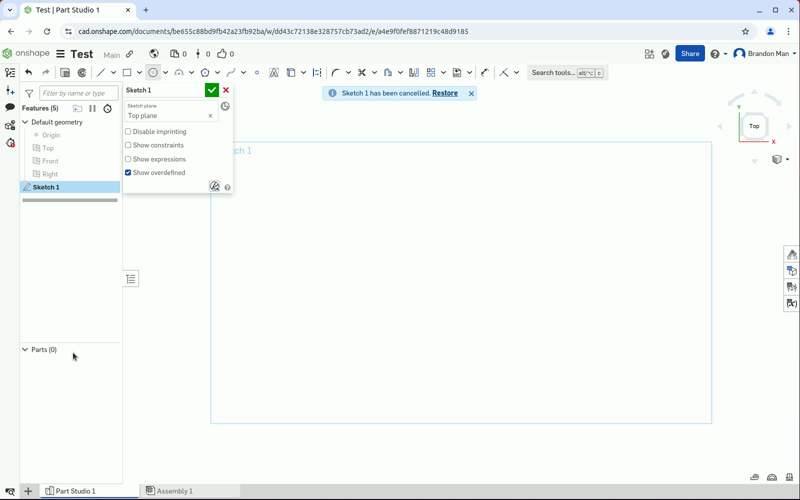
mouse_move(460, 282)
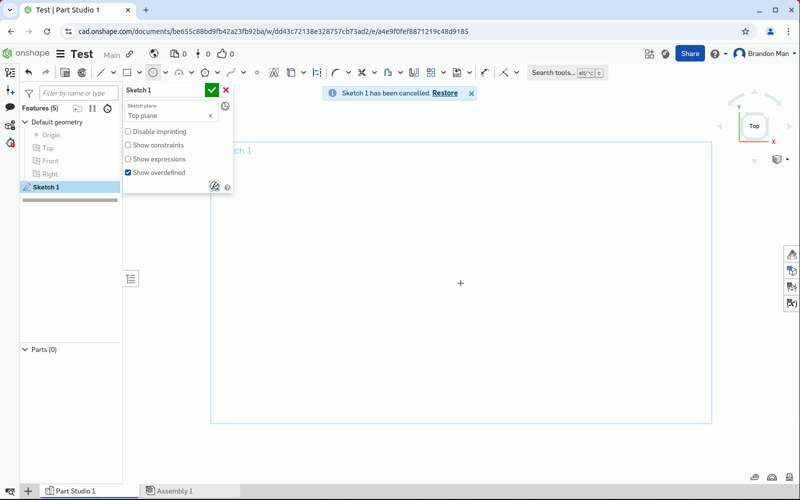
click(460, 282)
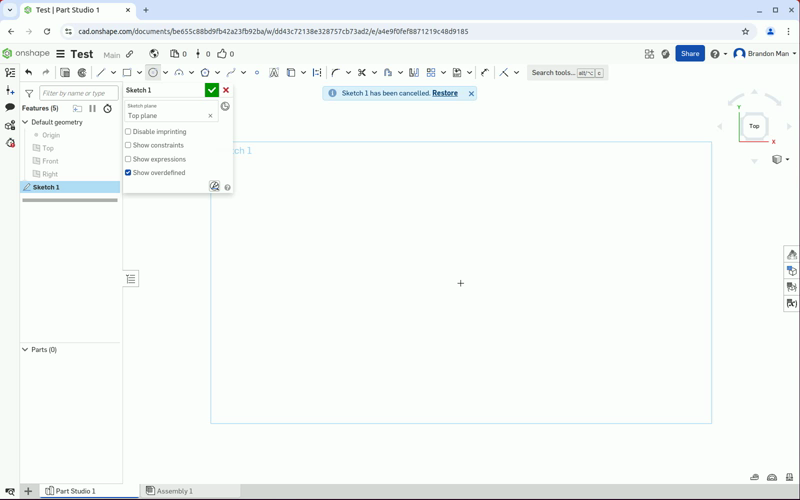
key_up(shift)
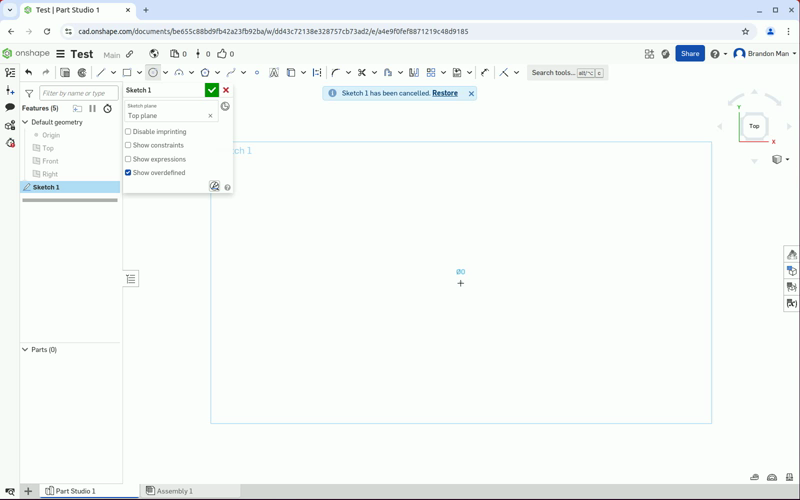
mouse_move(533, 282)
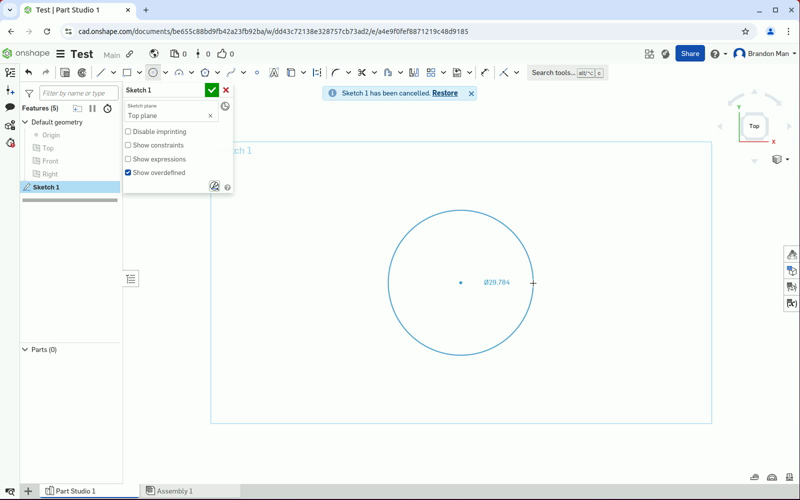
click(533, 282)
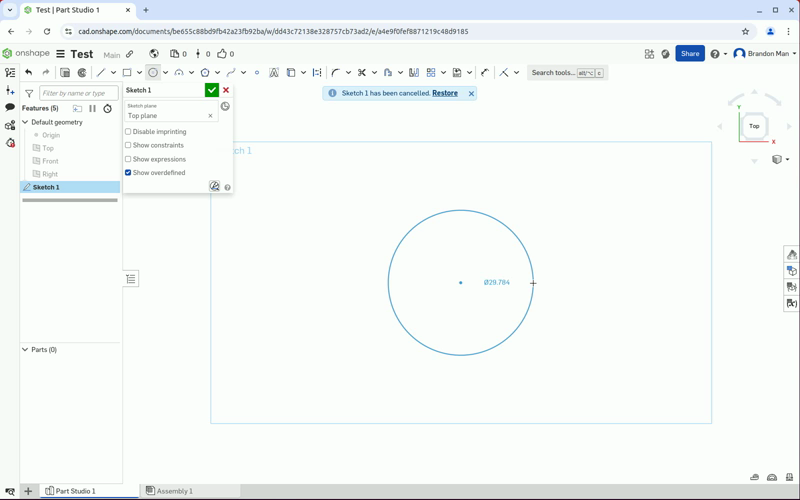
key(esc)
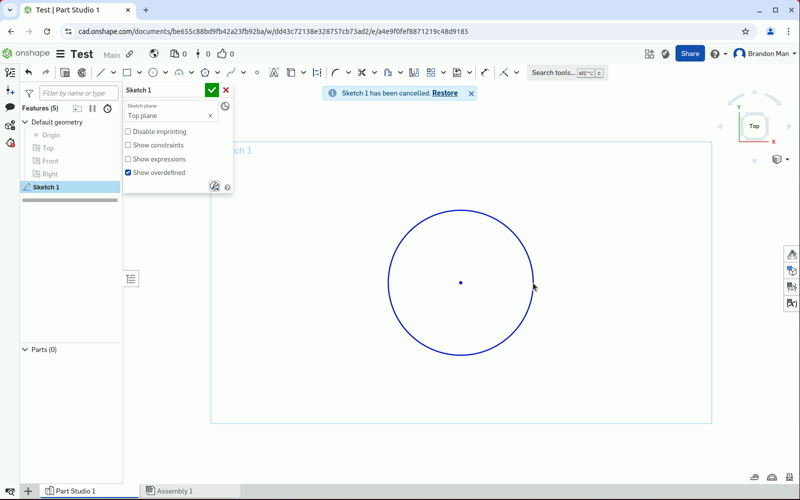
mouse_move(487, 253)
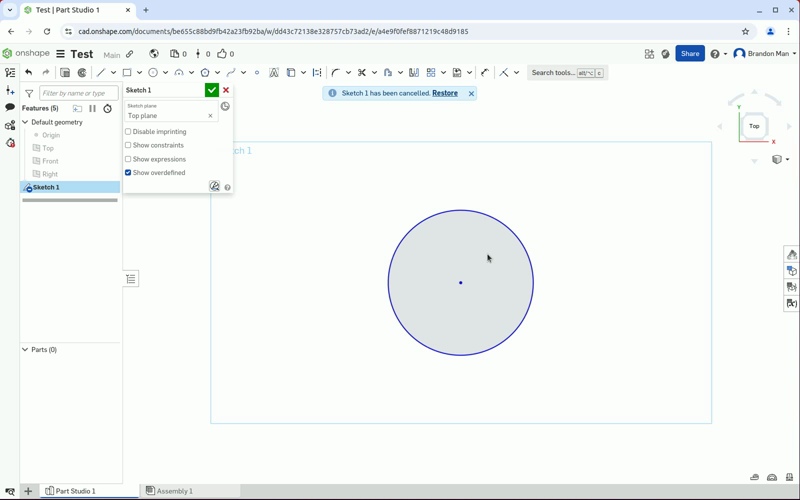
click(487, 253)
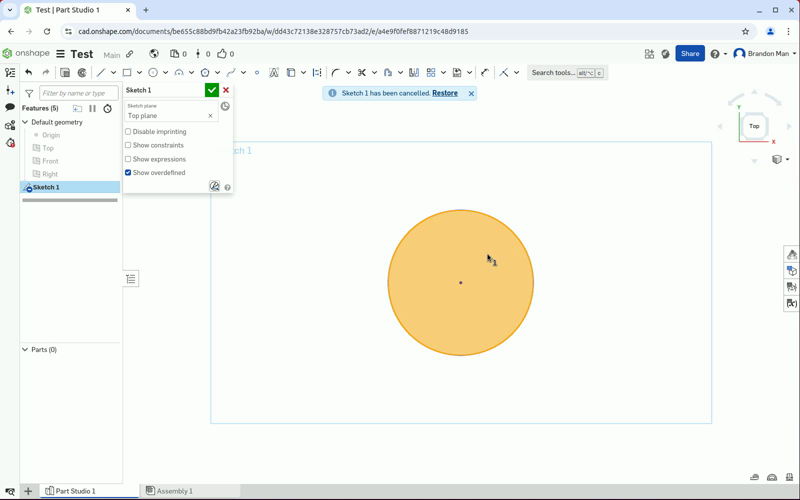
mouse_move(73, 352)
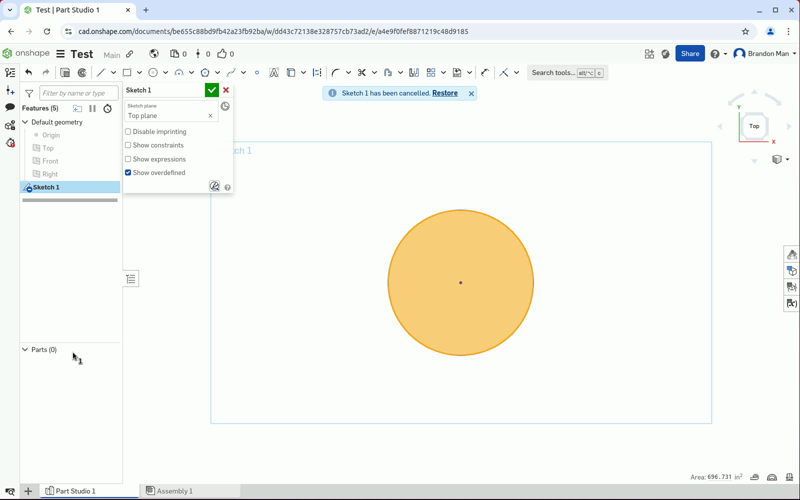
key(shift+y)
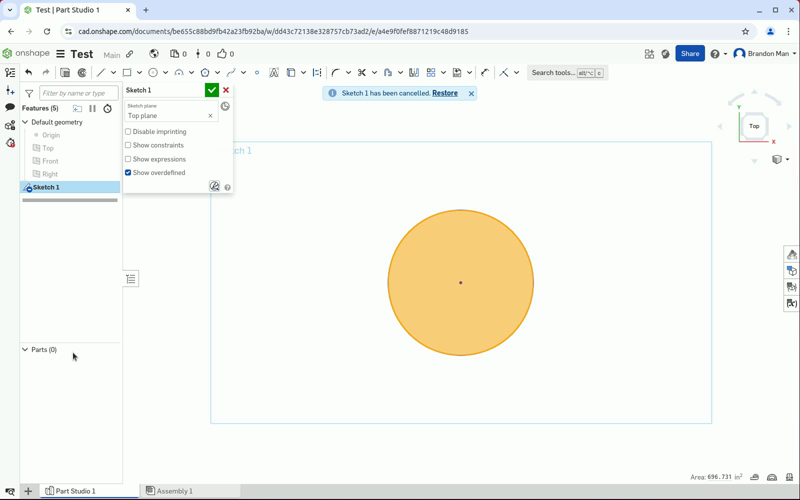
key(shift+e)
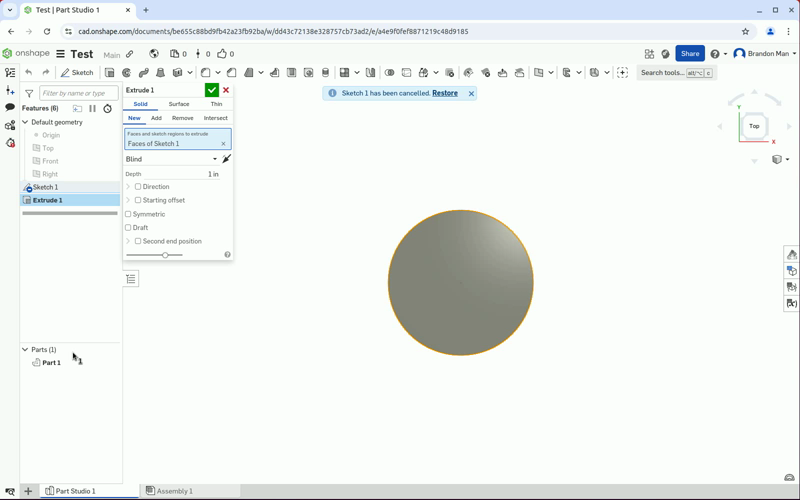
mouse_move(143, 106)
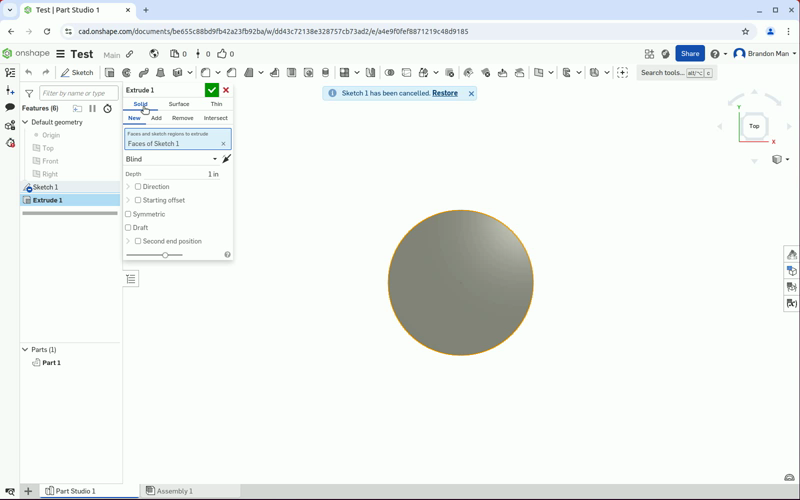
click(143, 106)
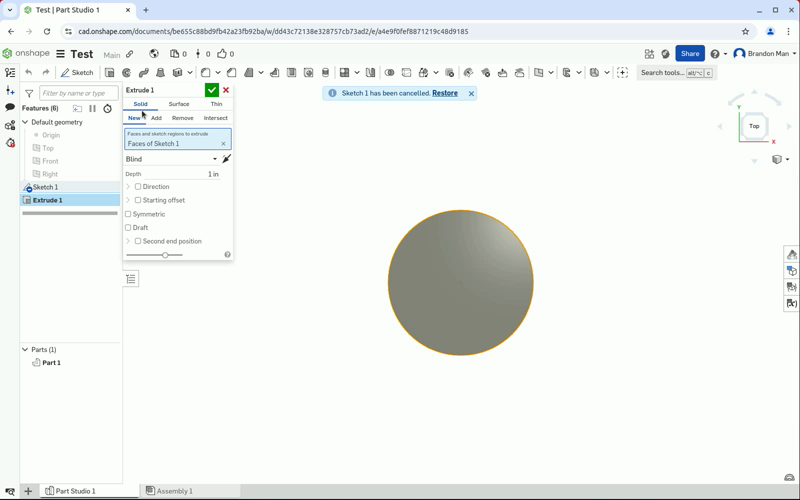
mouse_move(137, 120)
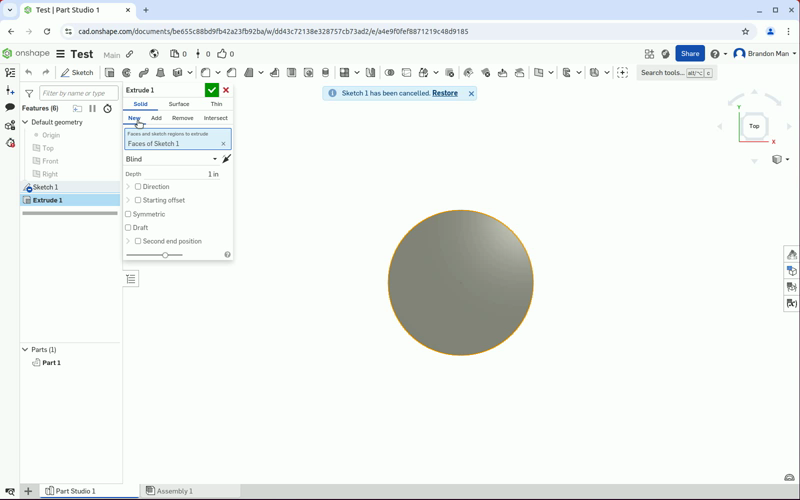
click(137, 120)
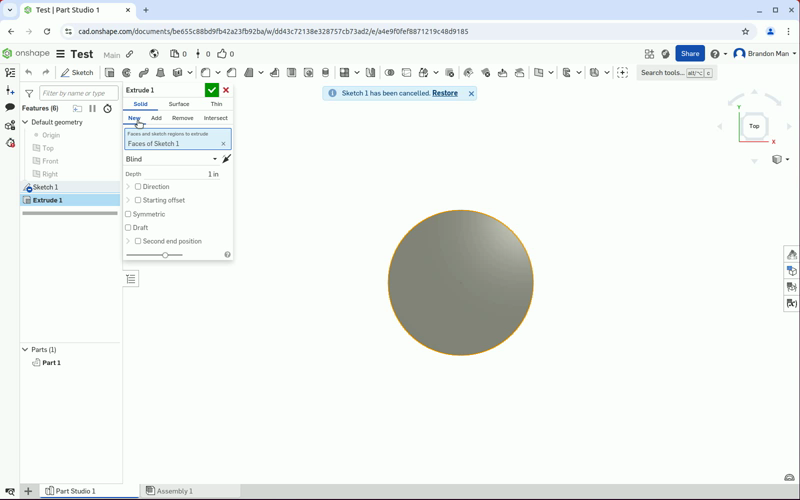
key(tab, 4)
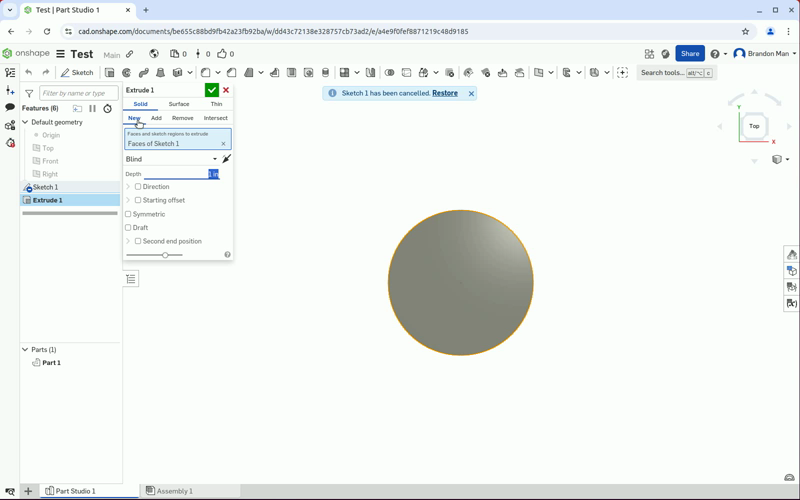
text(8.184)
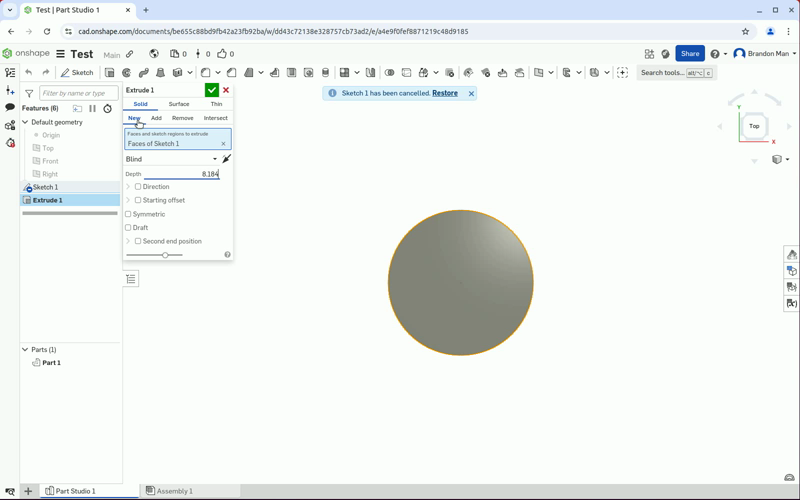
key(enter)
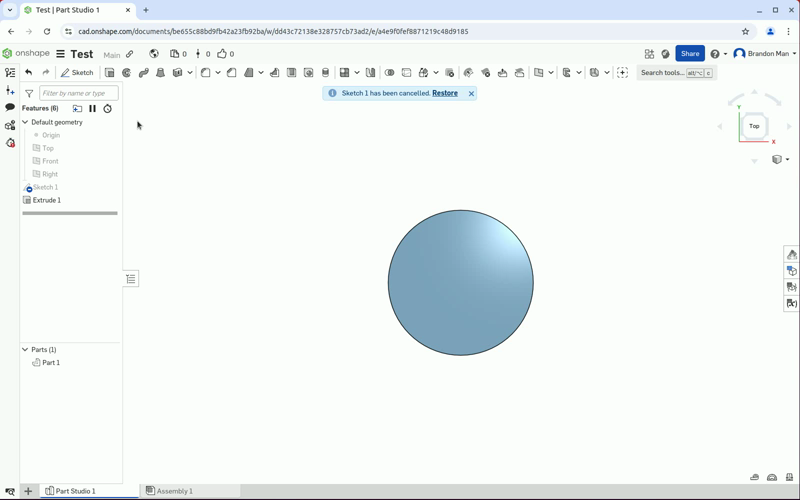
key(shift+h)
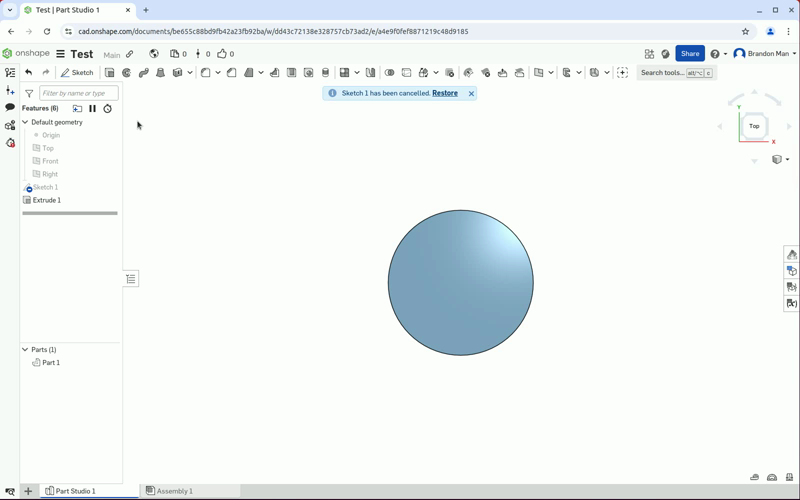
key(shift+h)
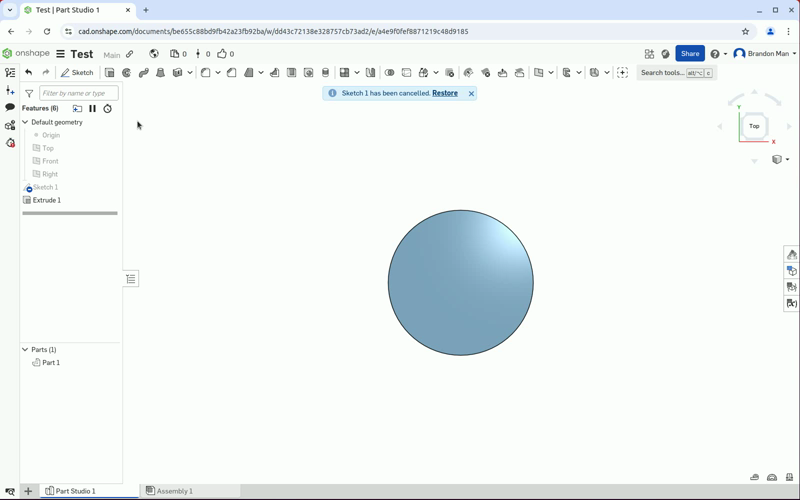
mouse_move(73, 189)
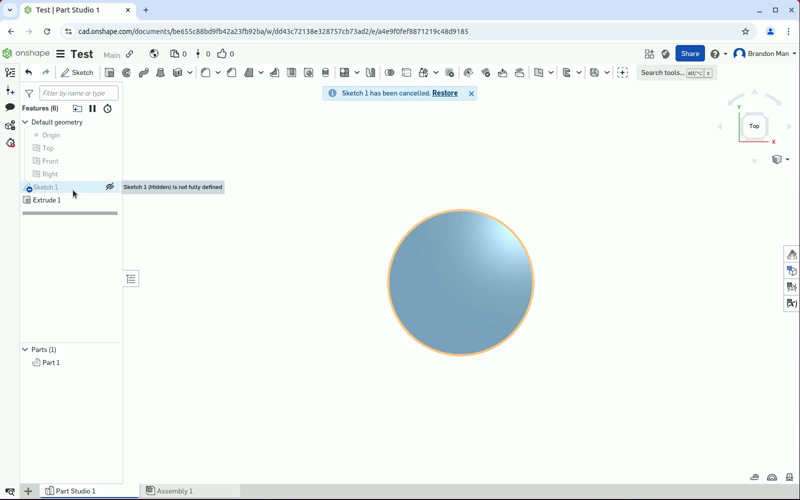
click(73, 189)
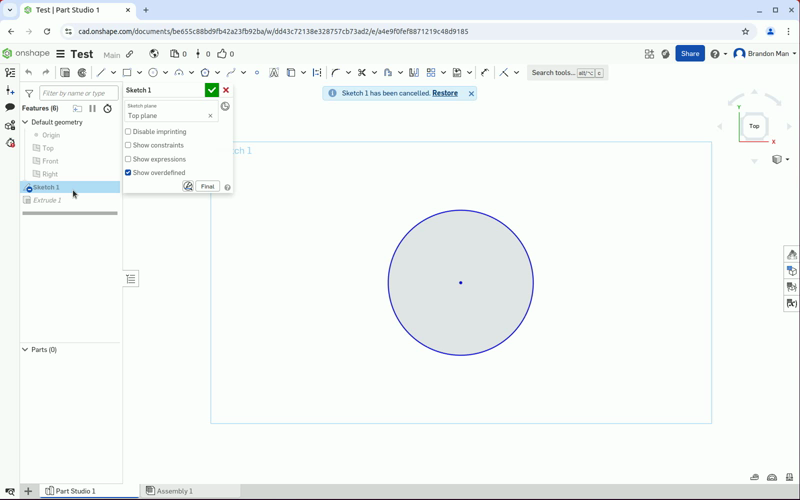
mouse_move(229, 92)
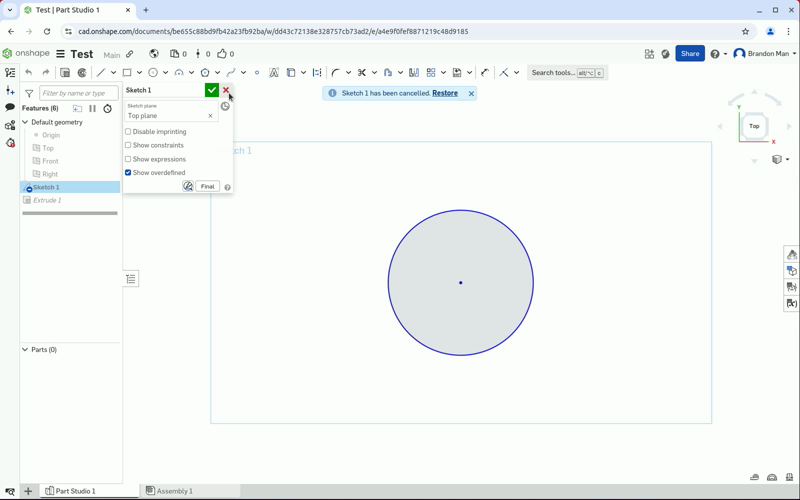
click(229, 92)
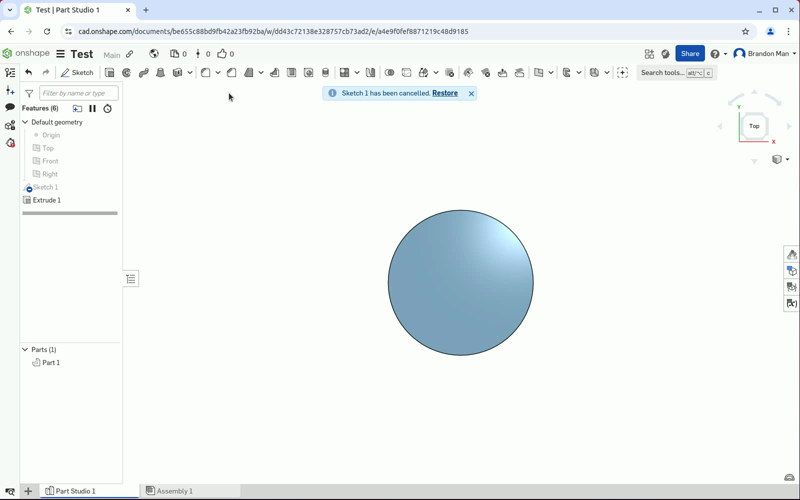
mouse_move(541, 75)
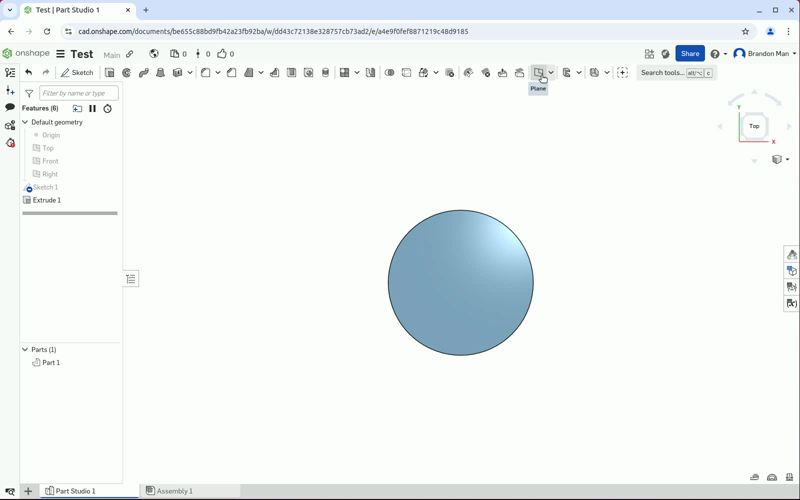
click(541, 75)
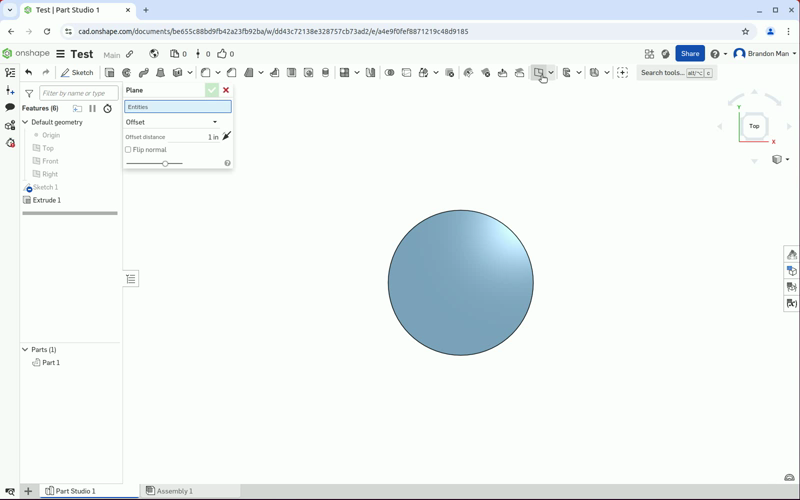
mouse_move(73, 150)
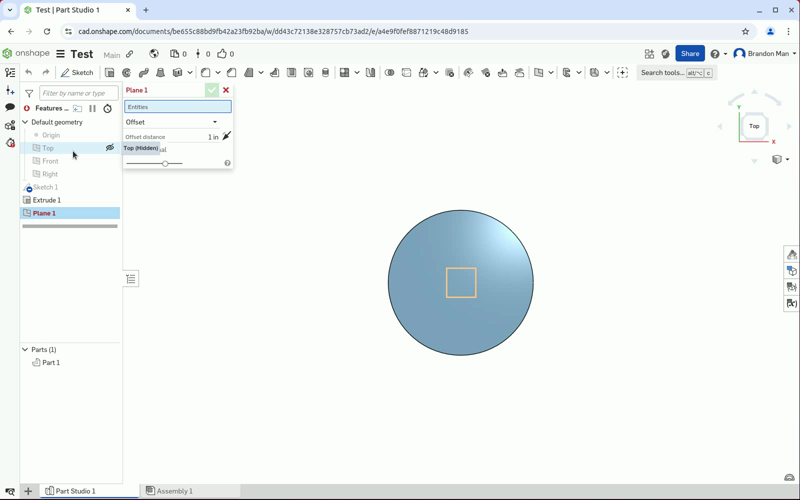
click(73, 150)
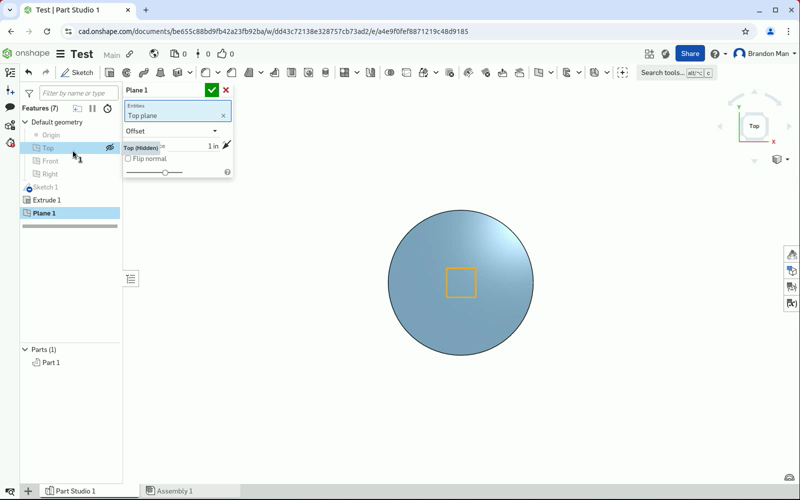
key(tab, 2)
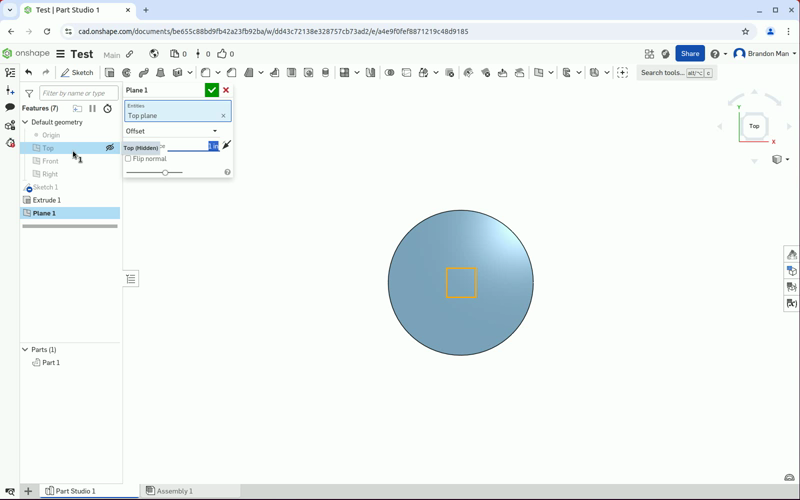
text(8.196)
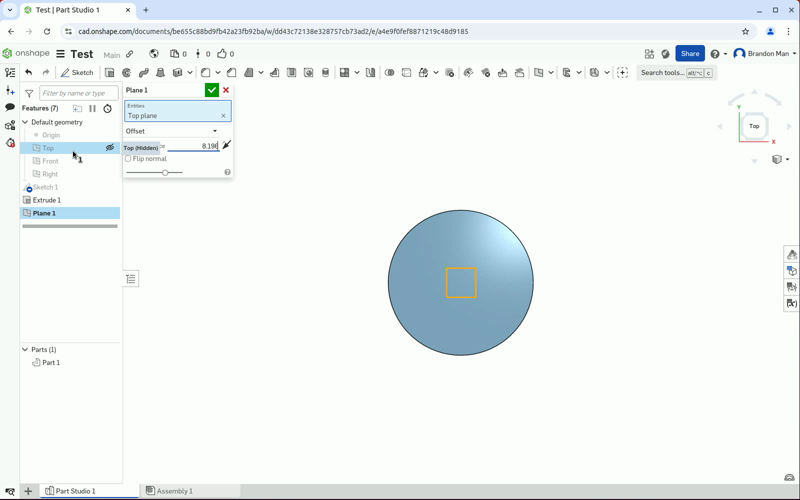
key(enter, 2)
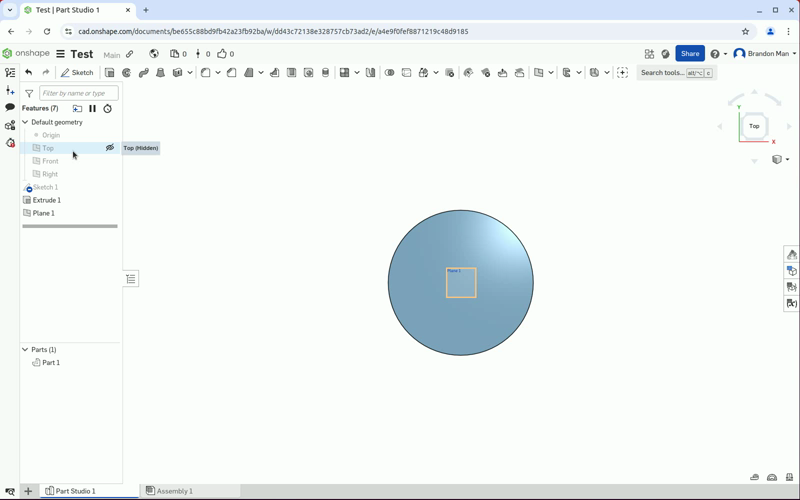
key(shift+s)
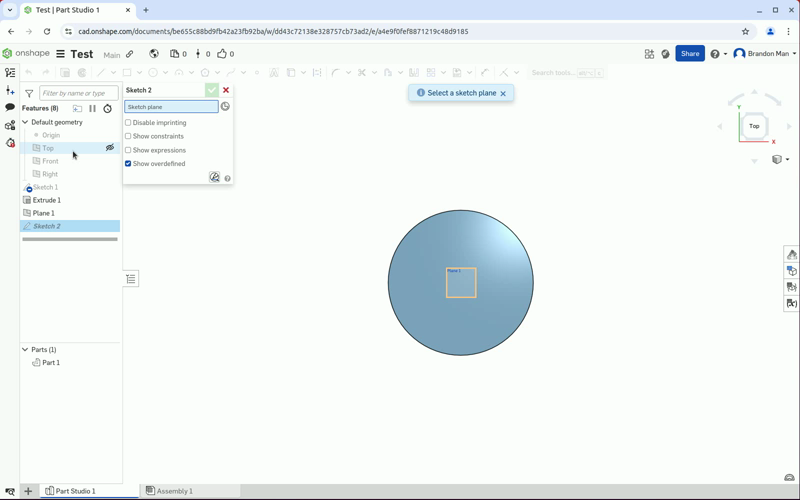
mouse_move(73, 215)
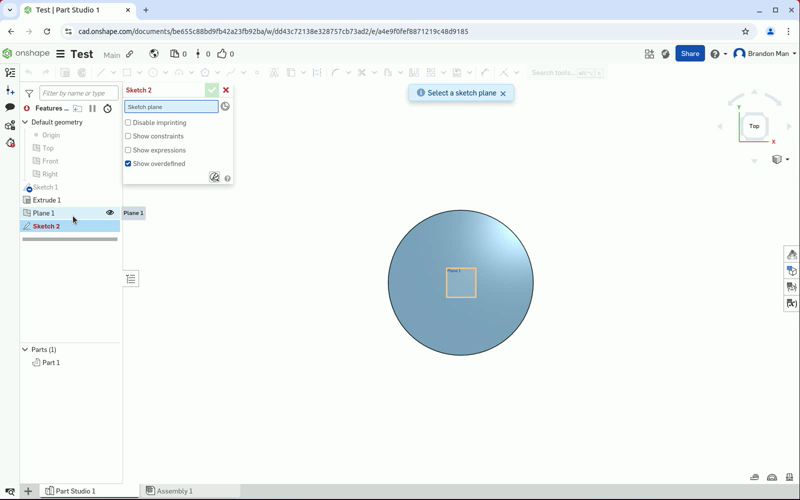
click(73, 215)
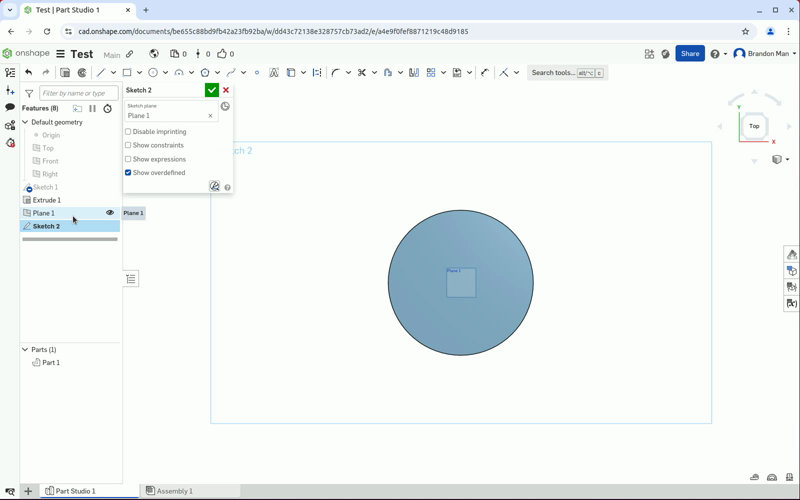
mouse_move(73, 352)
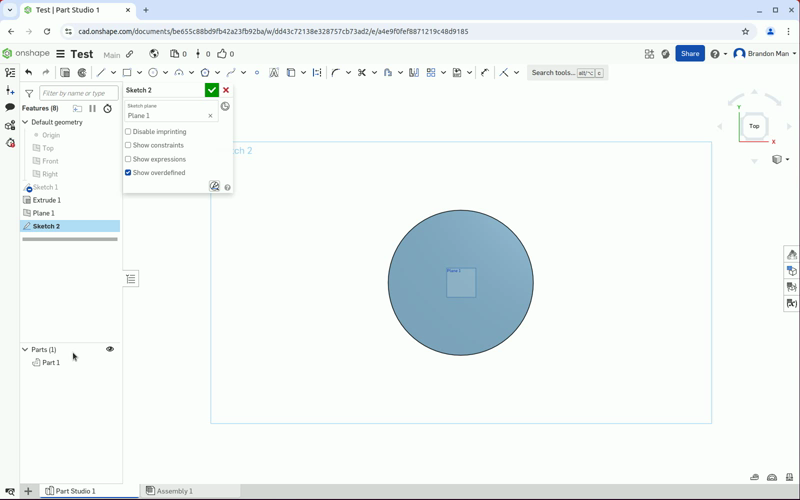
key(y)
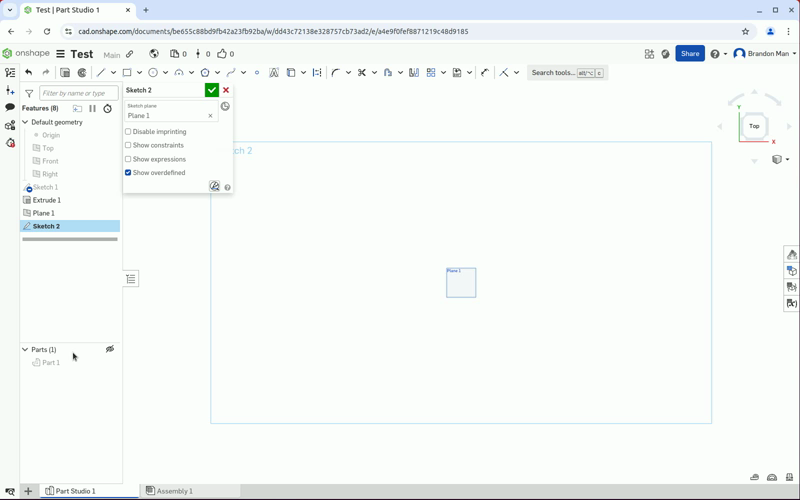
key(c)
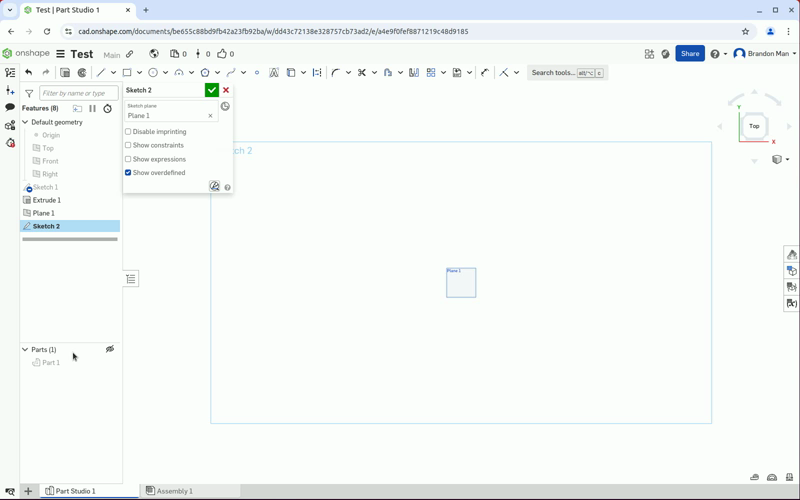
key_down(shift)
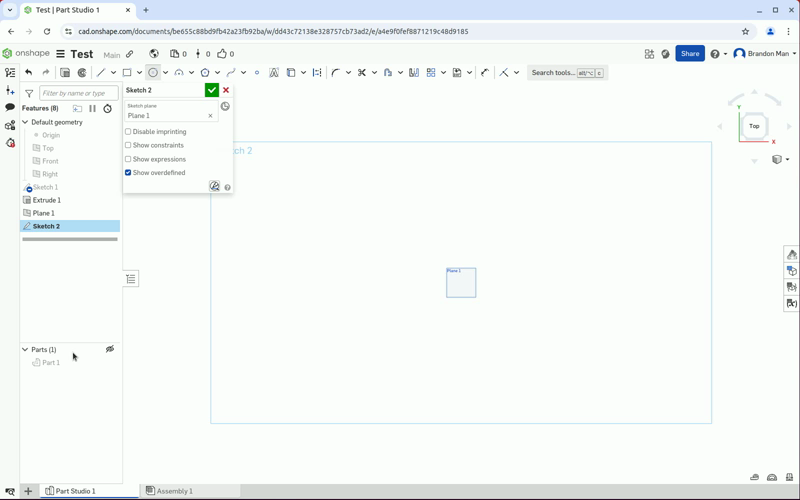
mouse_move(460, 282)
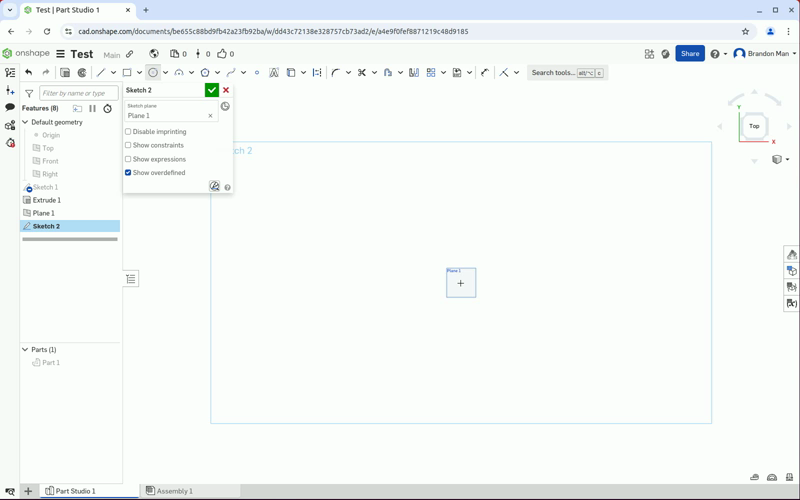
click(460, 282)
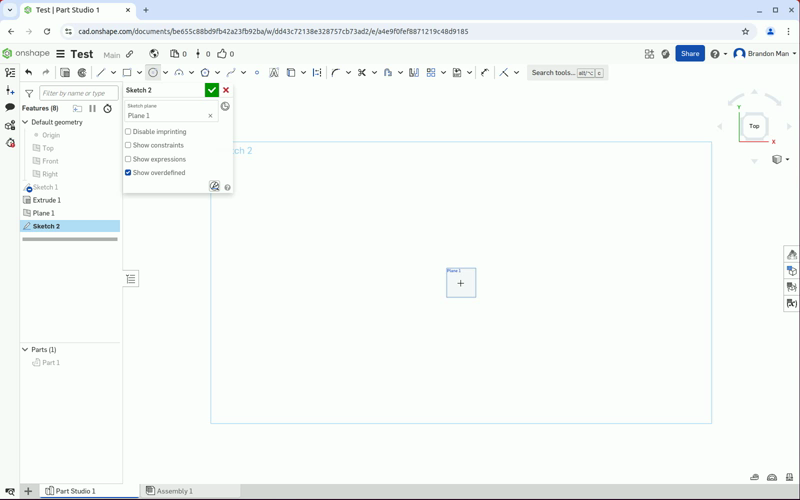
key_up(shift)
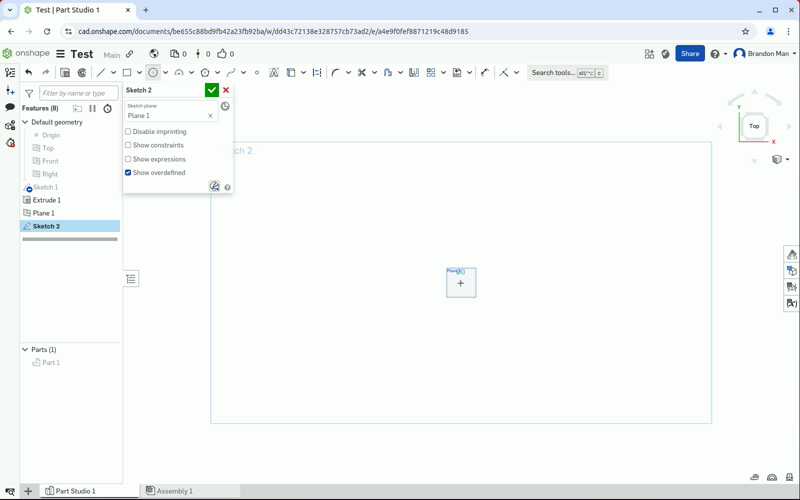
mouse_move(511, 282)
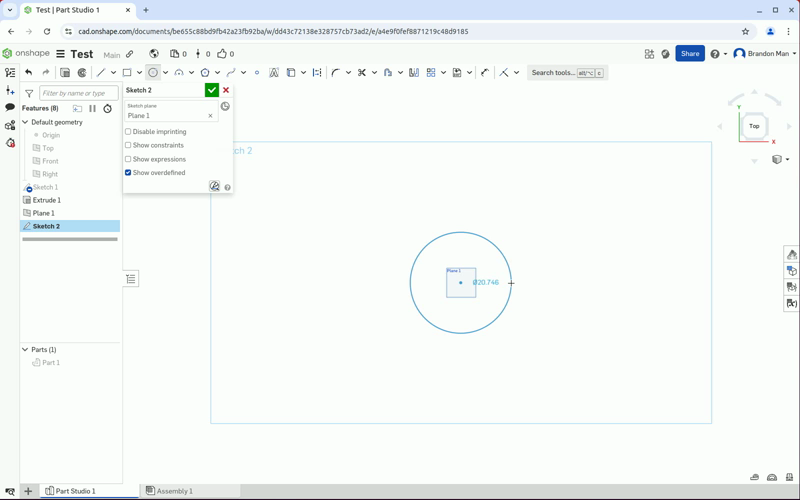
click(511, 282)
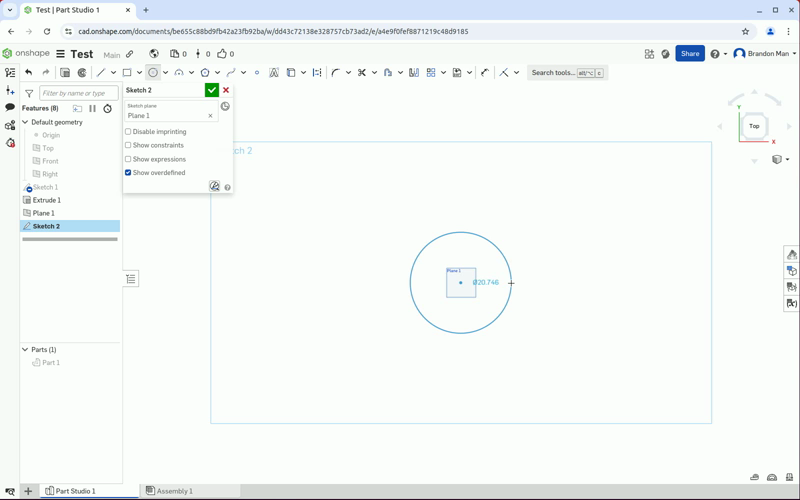
key(esc)
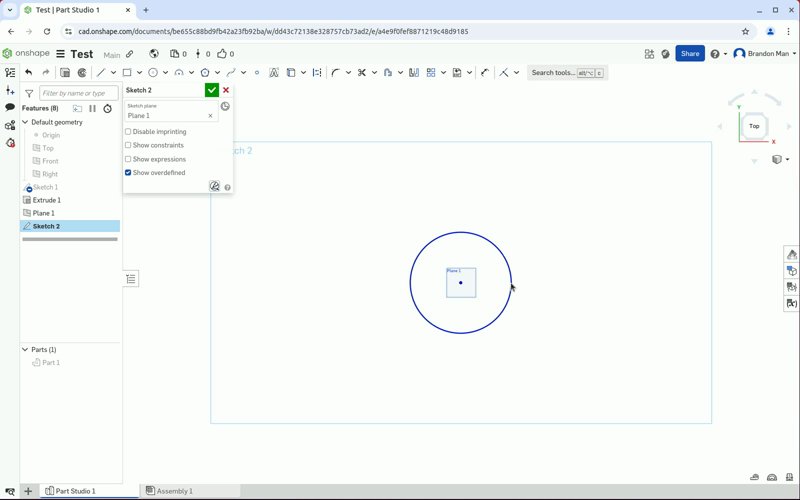
mouse_move(437, 294)
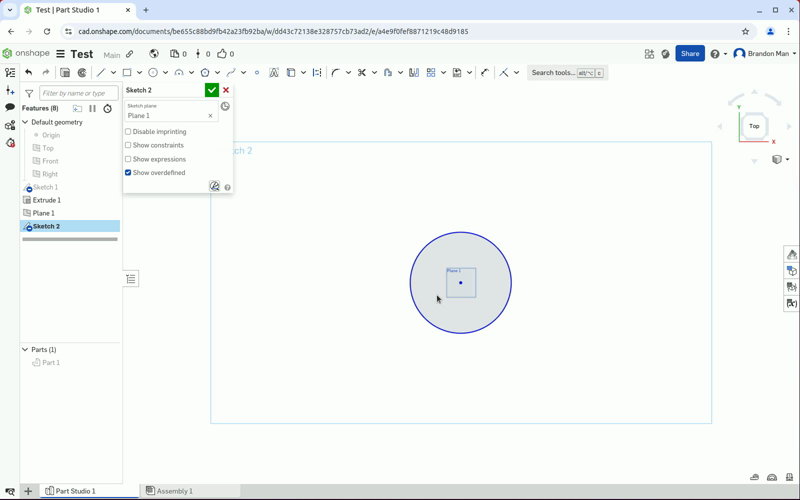
click(437, 294)
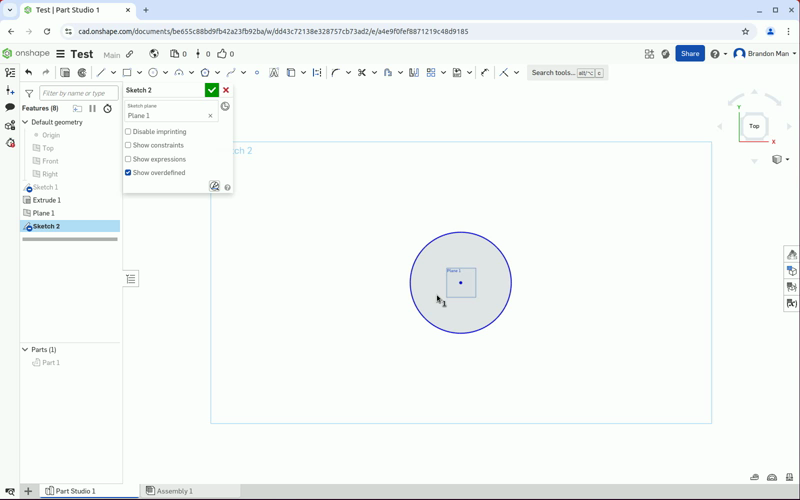
mouse_move(73, 352)
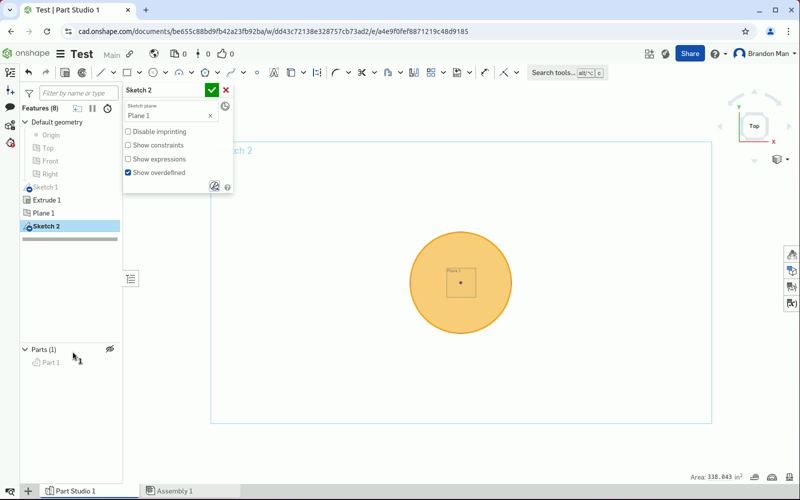
key(shift+y)
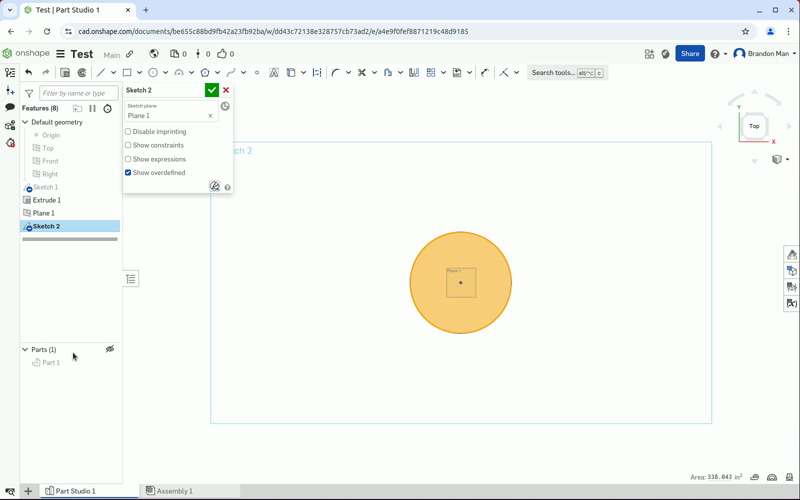
key(shift+e)
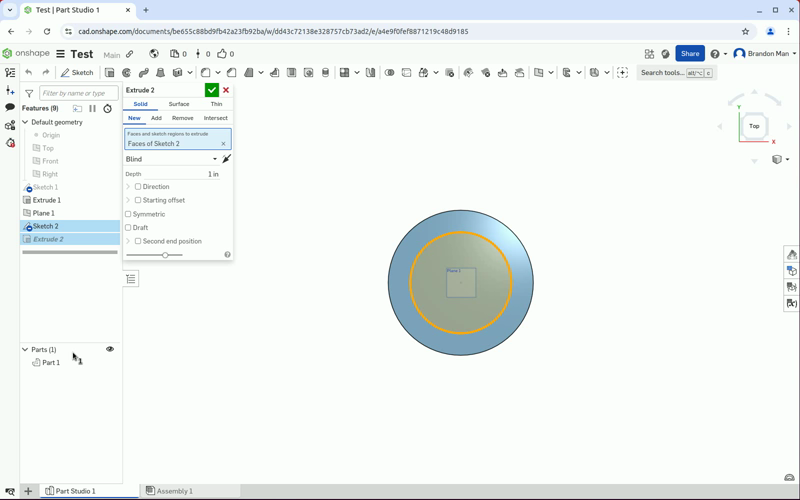
mouse_move(143, 106)
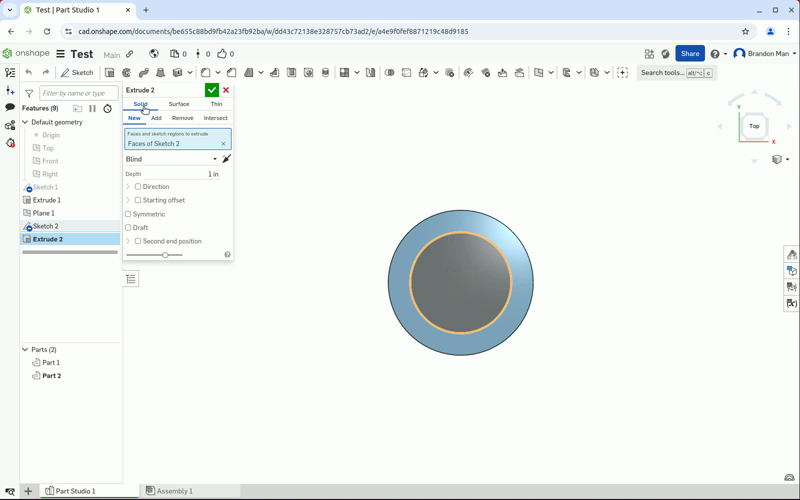
click(143, 106)
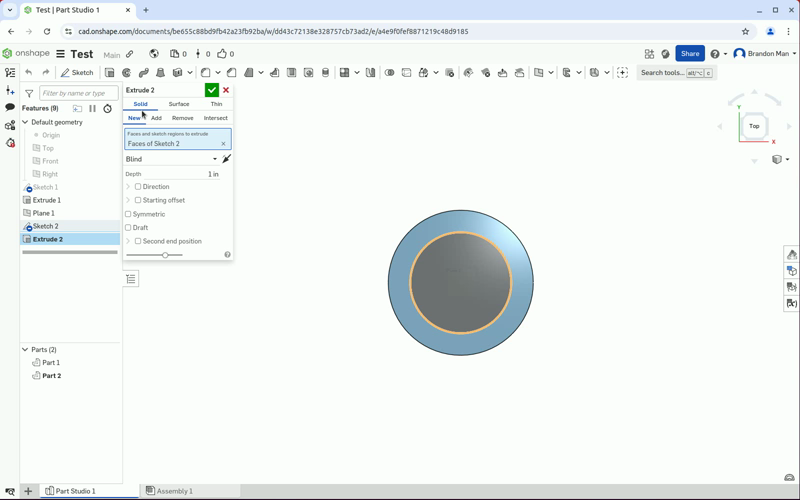
mouse_move(137, 120)
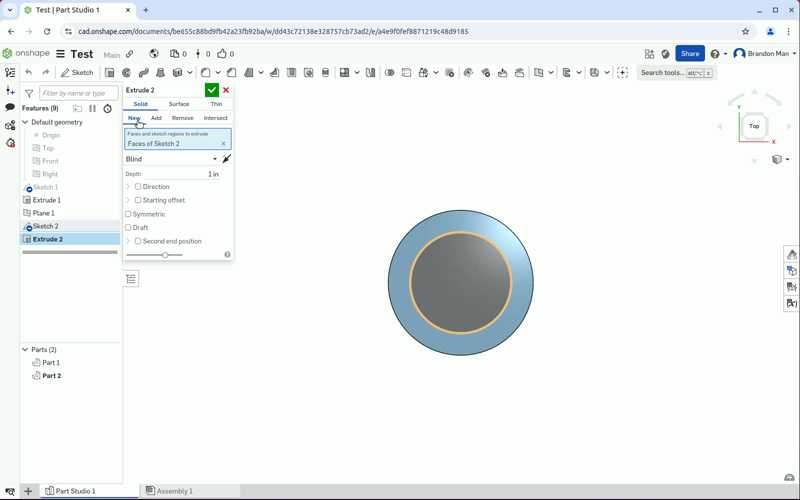
click(137, 120)
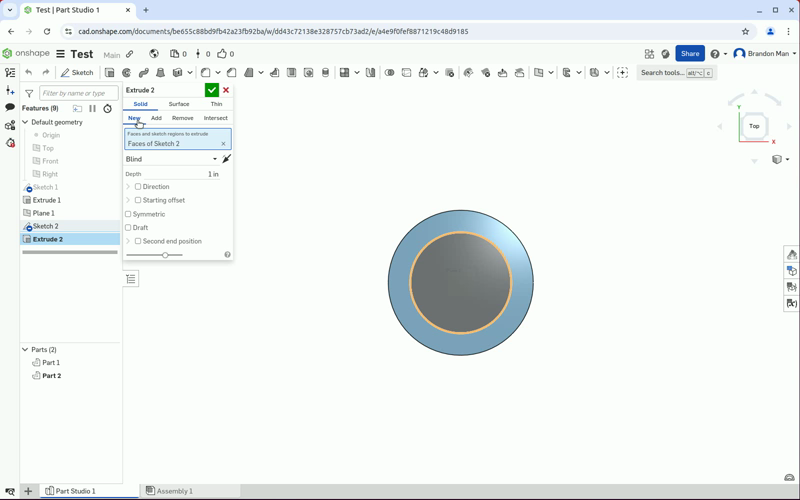
key(tab, 4)
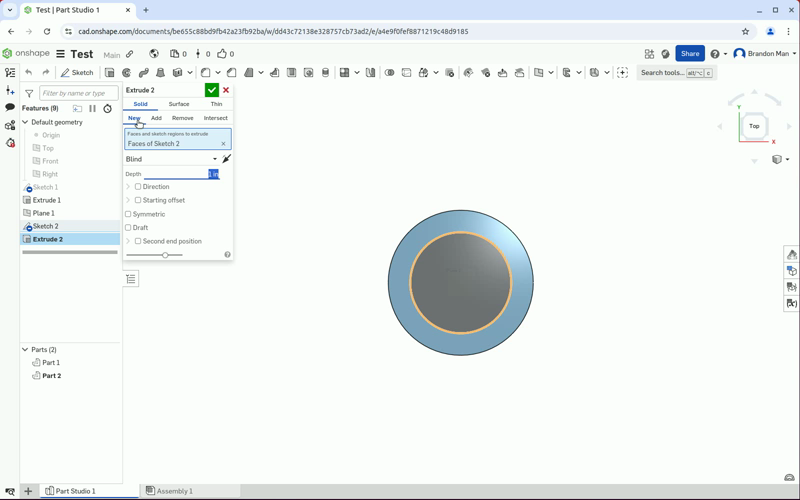
text(11.554)
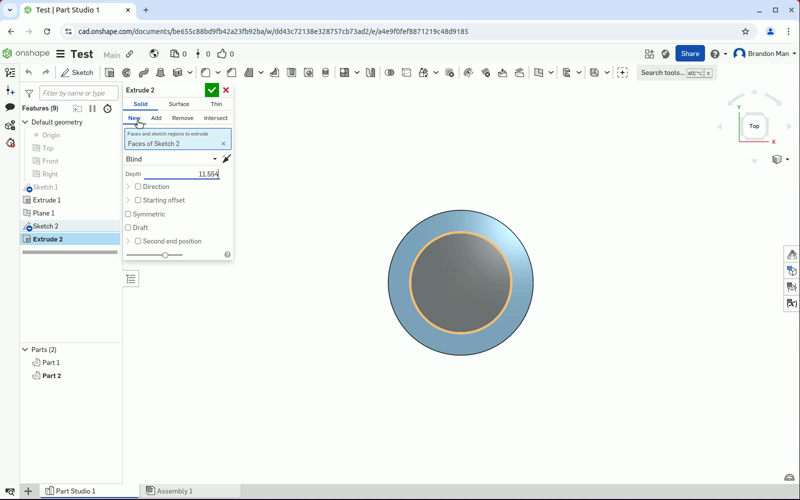
key(enter)
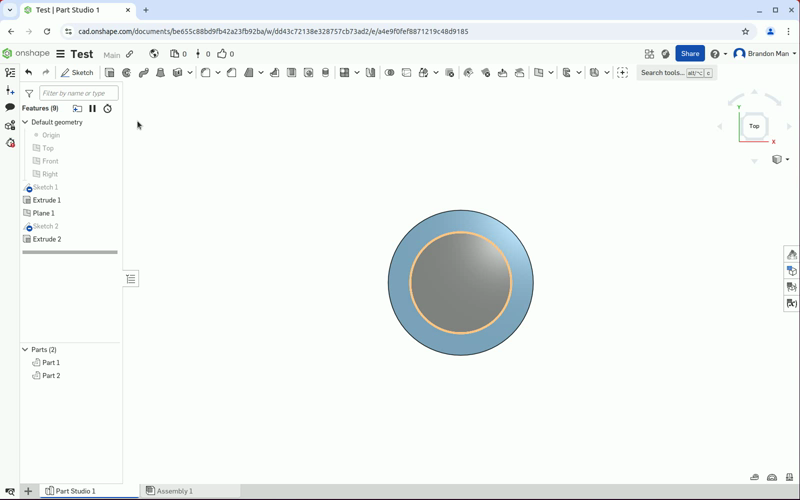
key(shift+h)
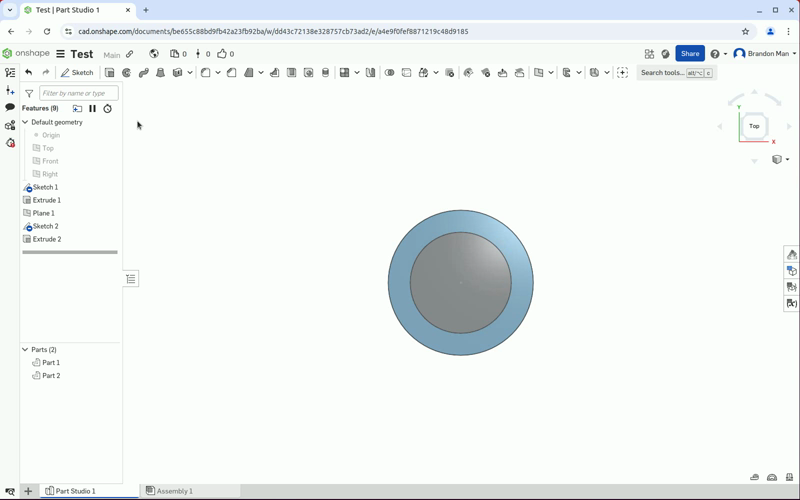
key(shift+h)
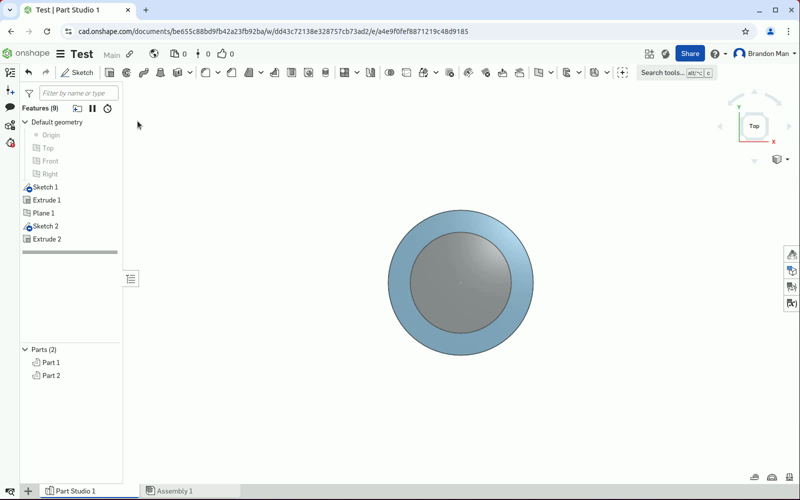
key(shift+7)
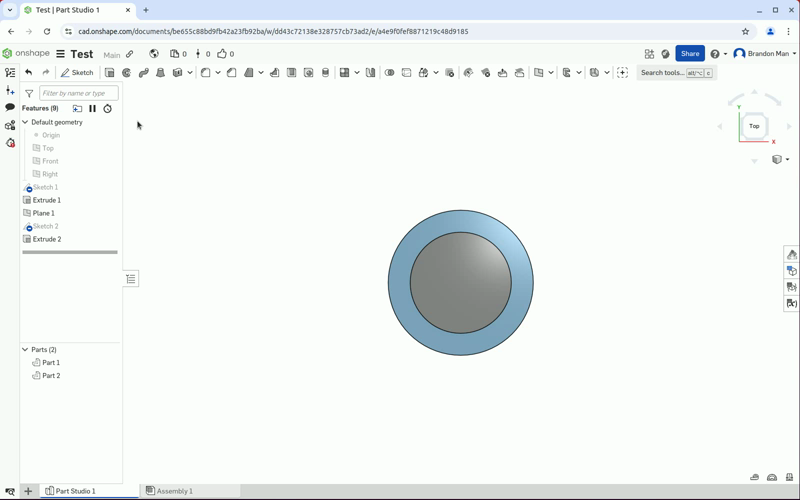
key(up, 3)
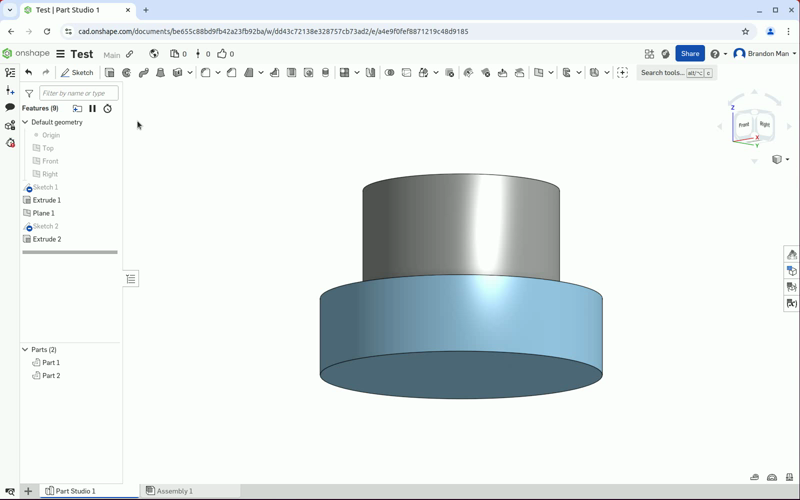
key(left, 3)
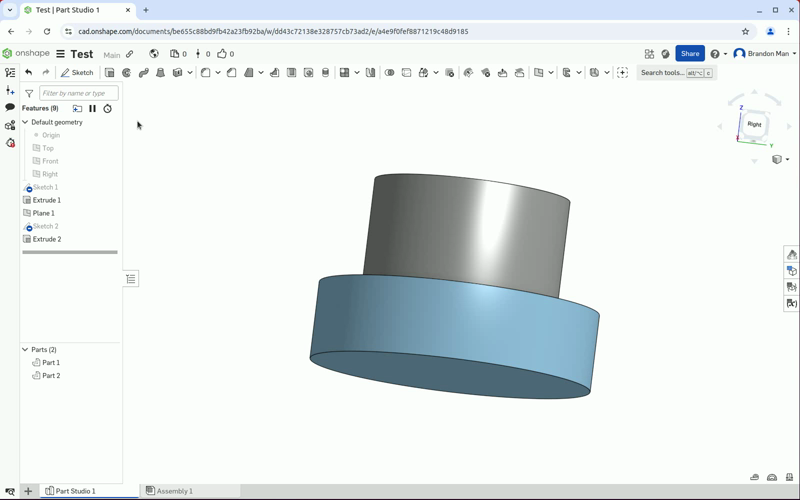
key(right, 3)
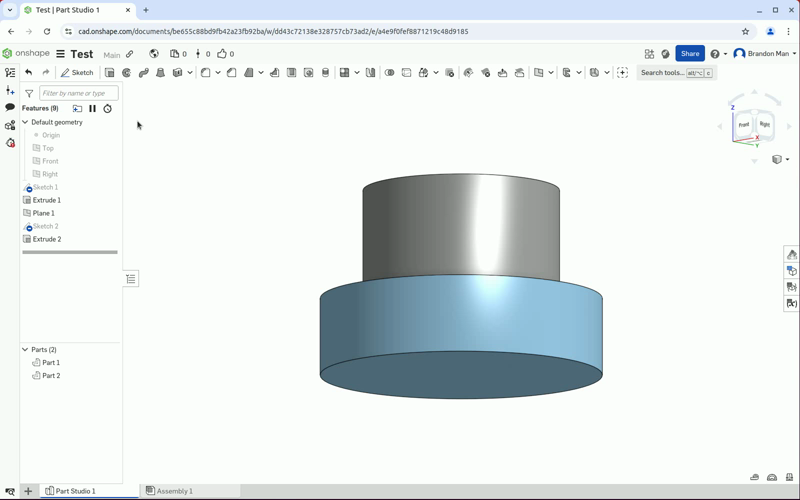
key(down, 3)
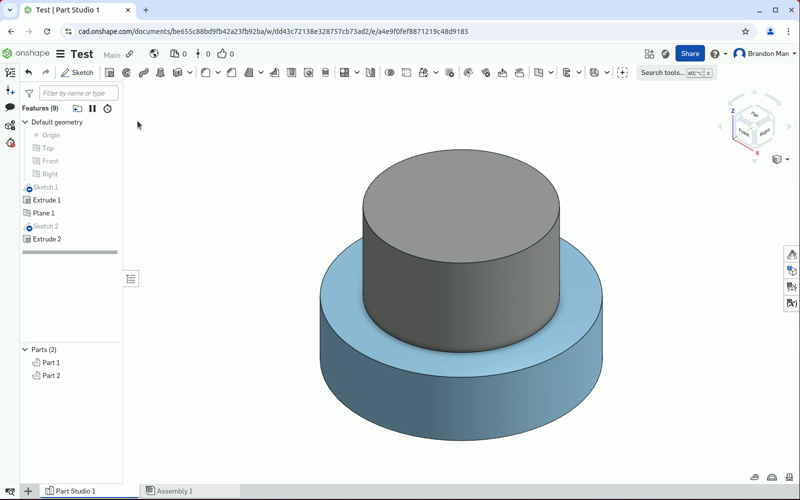
mouse_move(73, 189)
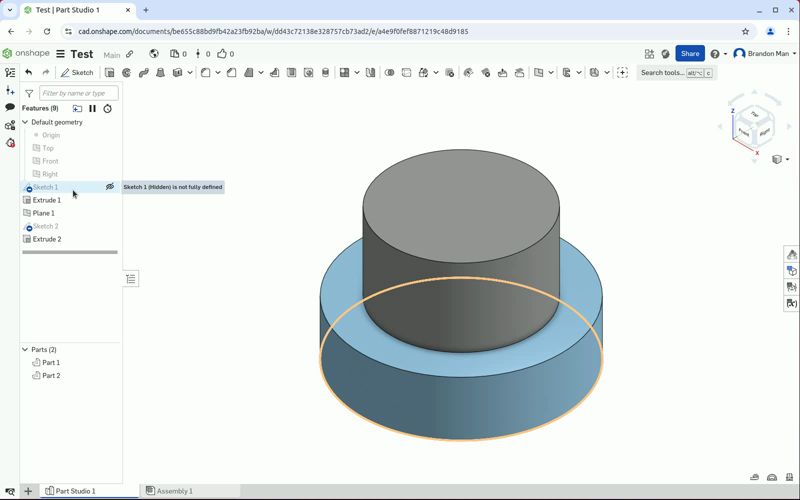
click(73, 189)